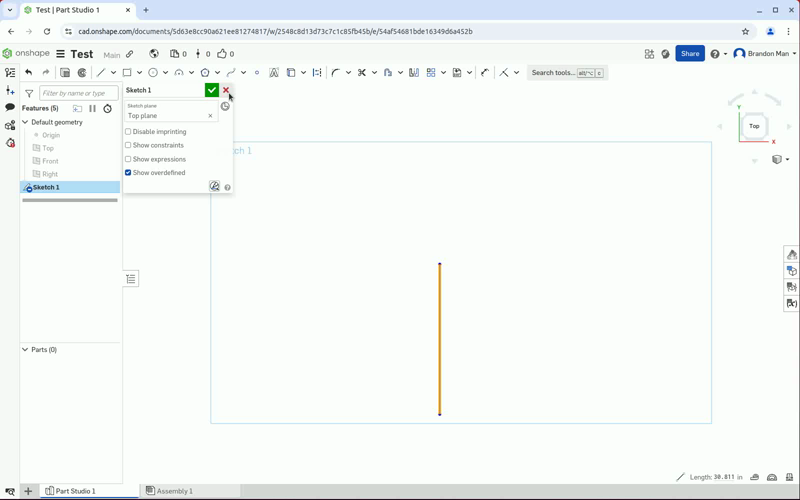
key(shift+h)
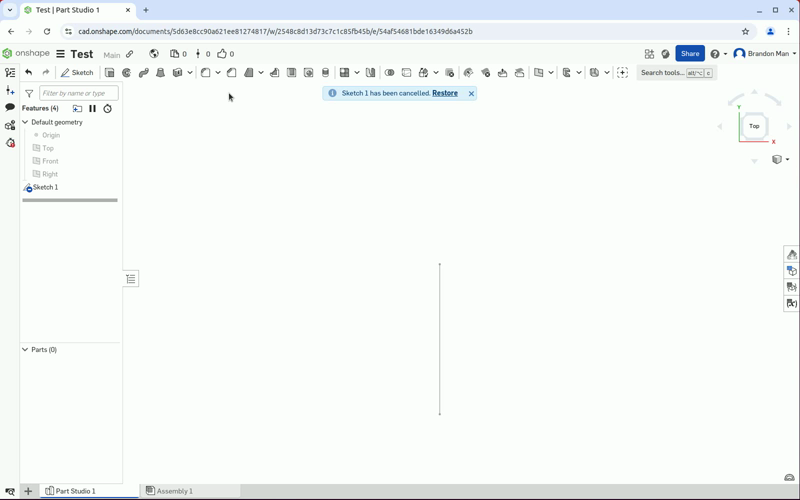
mouse_move(73, 352)
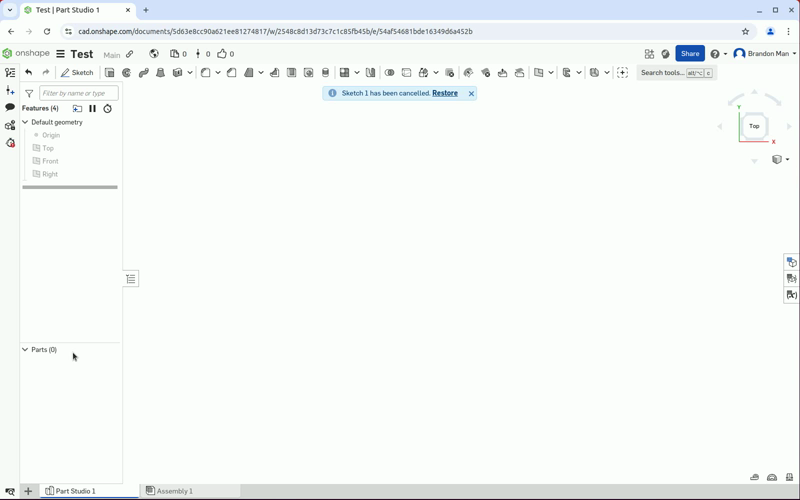
key(y)
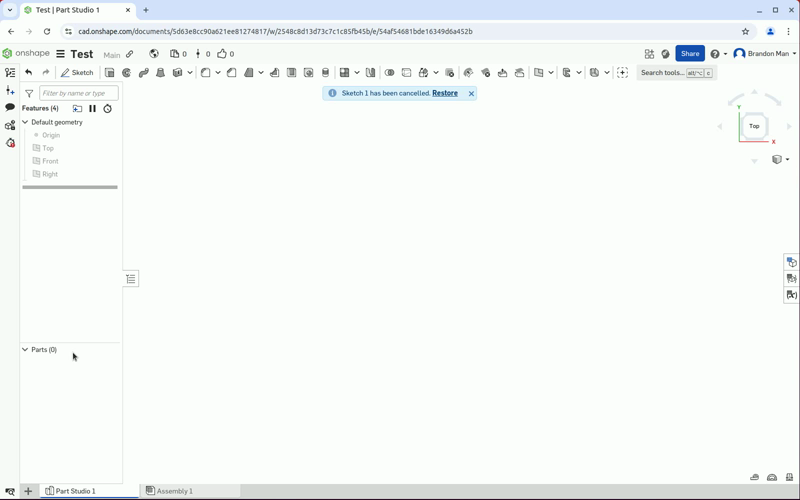
key(shift+p)
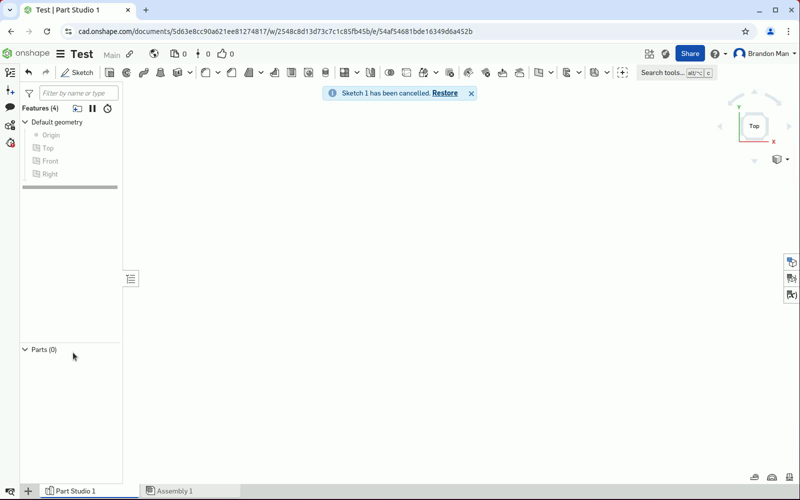
key(space)
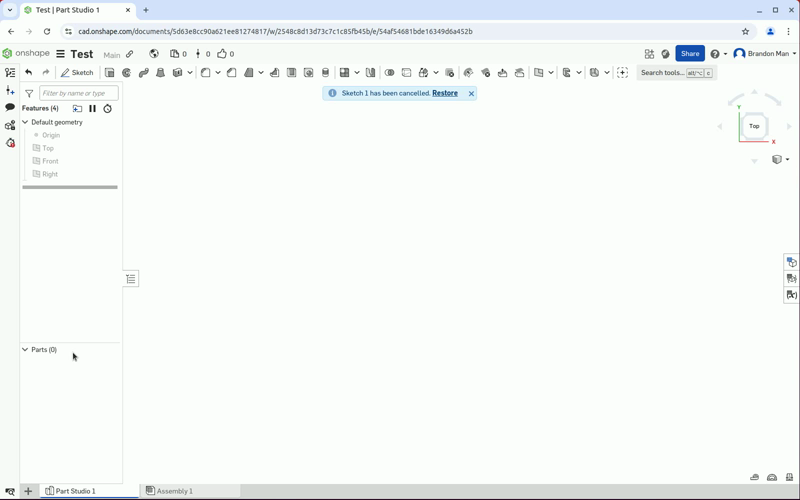
key_down(shift)
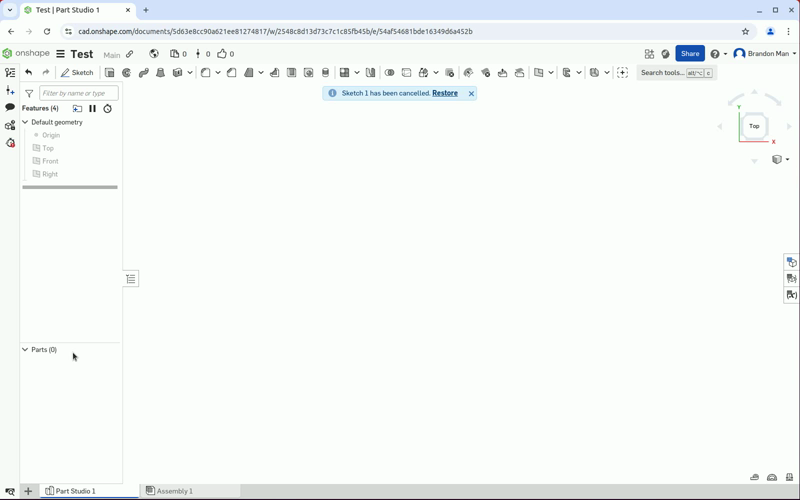
key(up)
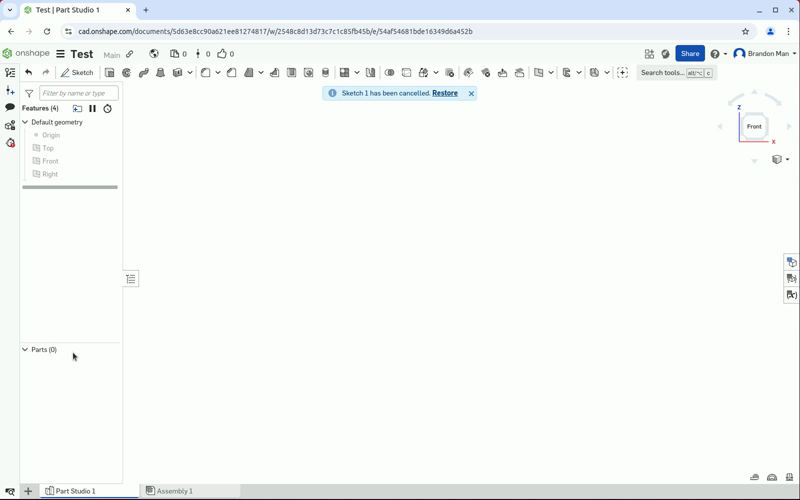
key_up(shift)
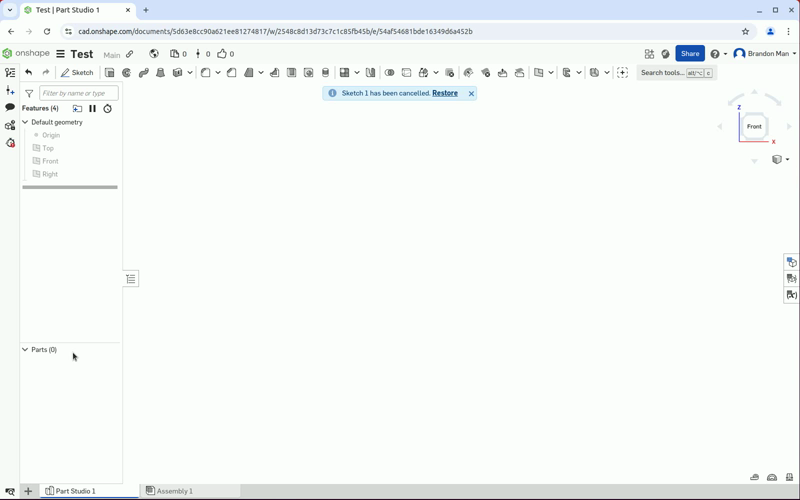
mouse_move(73, 352)
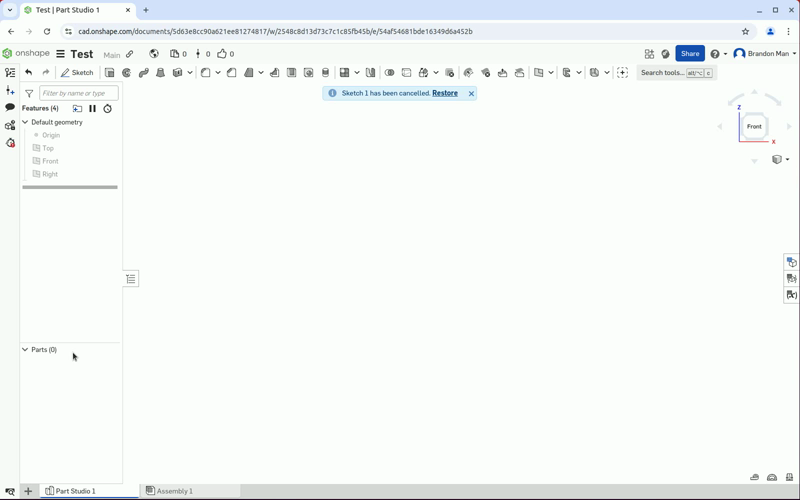
key(shift+y)
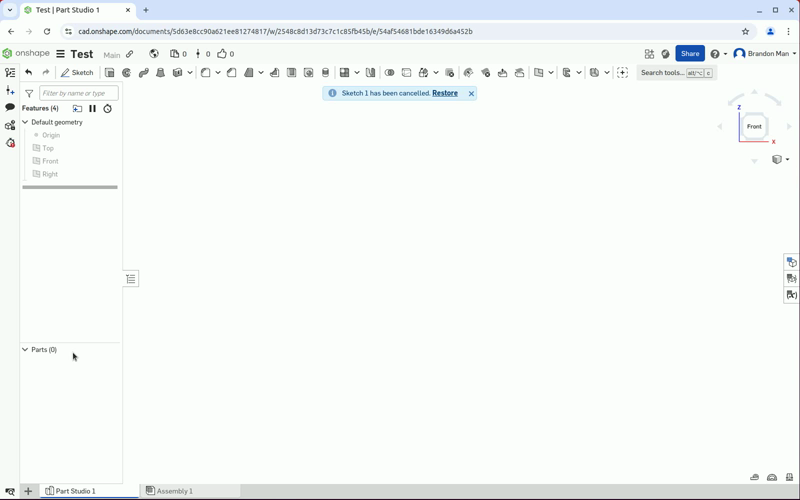
key(shift+s)
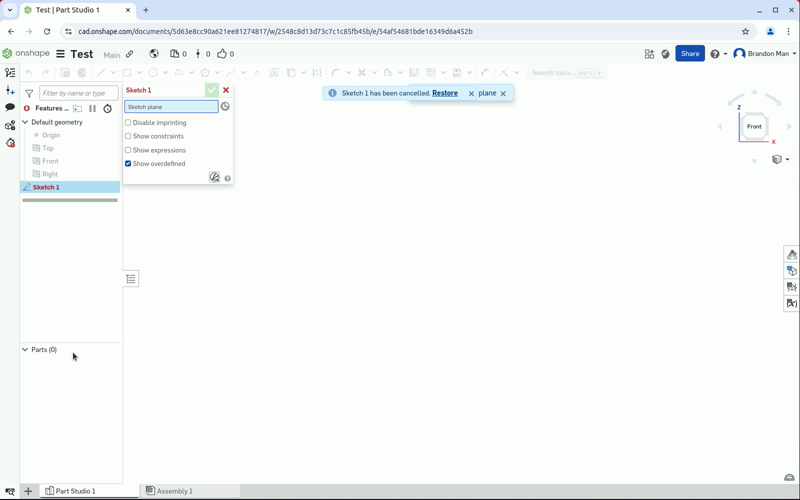
mouse_move(73, 163)
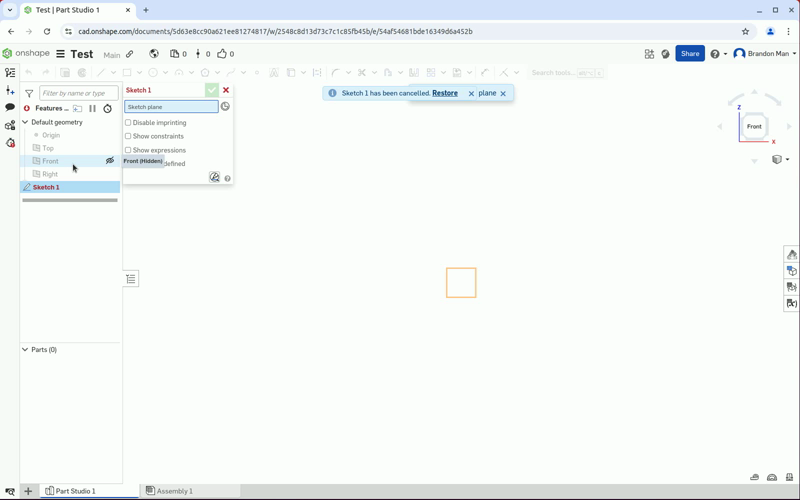
click(73, 163)
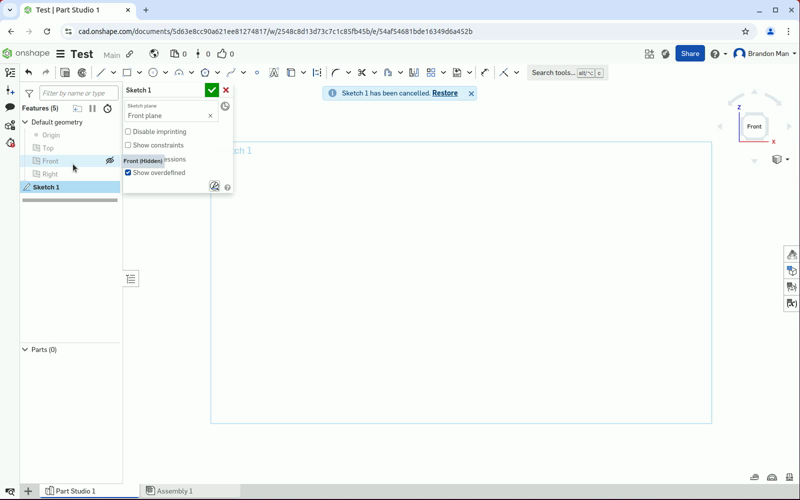
mouse_move(73, 352)
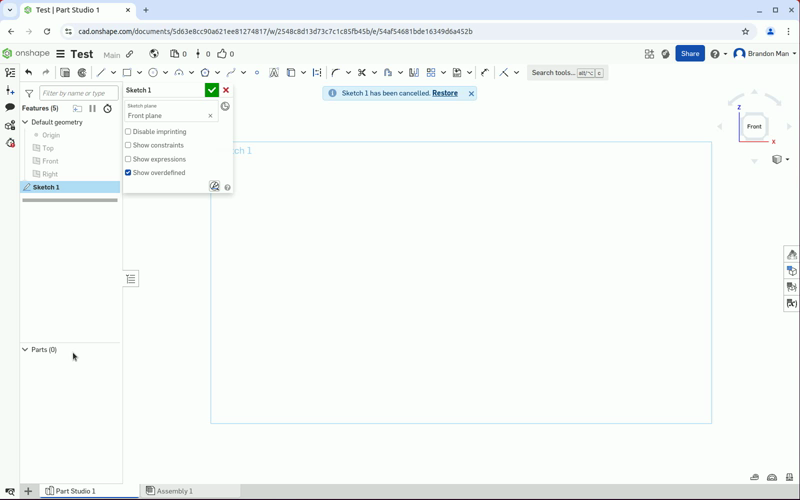
key(y)
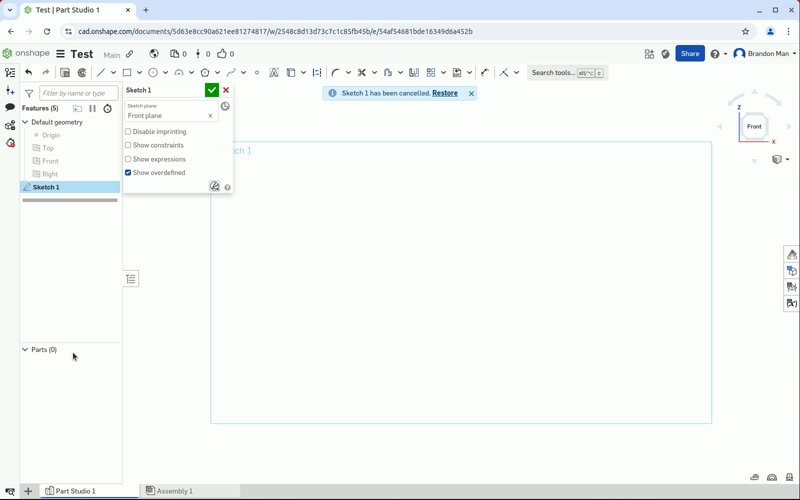
key(c)
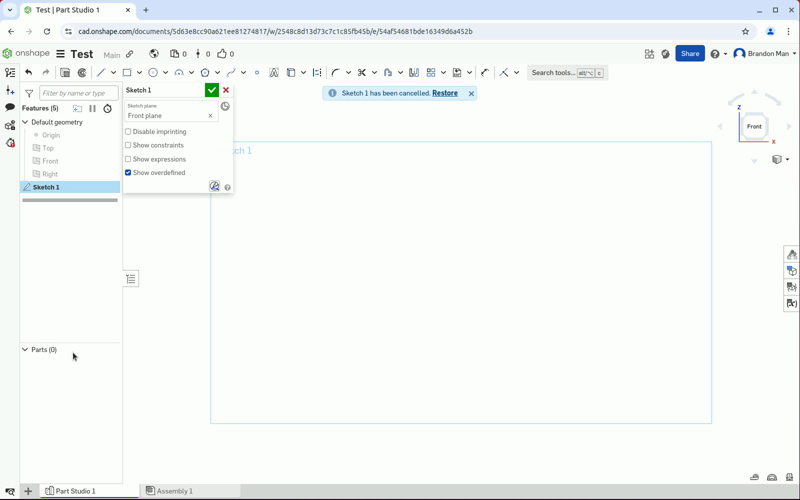
key_down(shift)
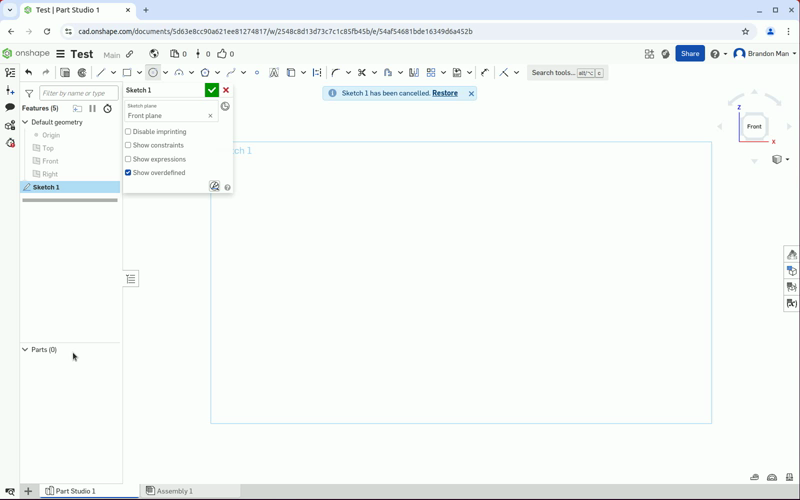
mouse_move(461, 282)
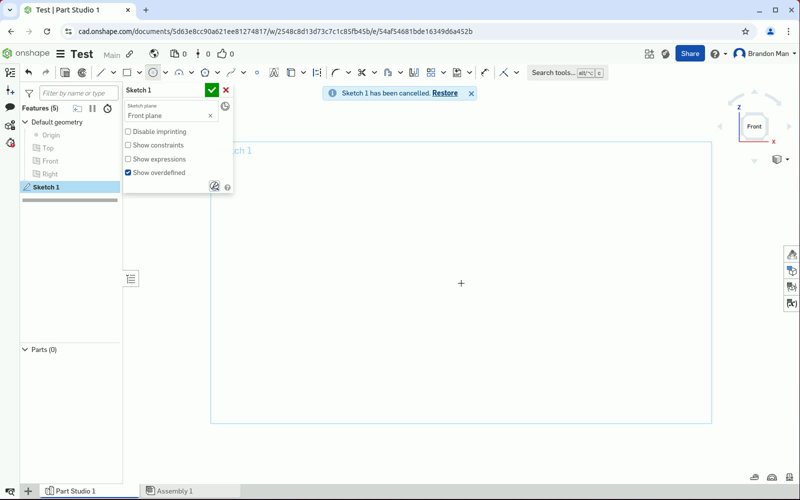
click(461, 282)
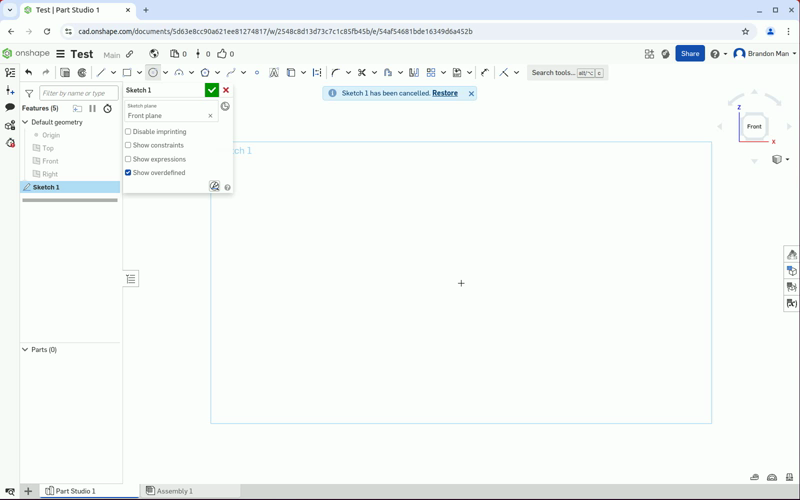
key_up(shift)
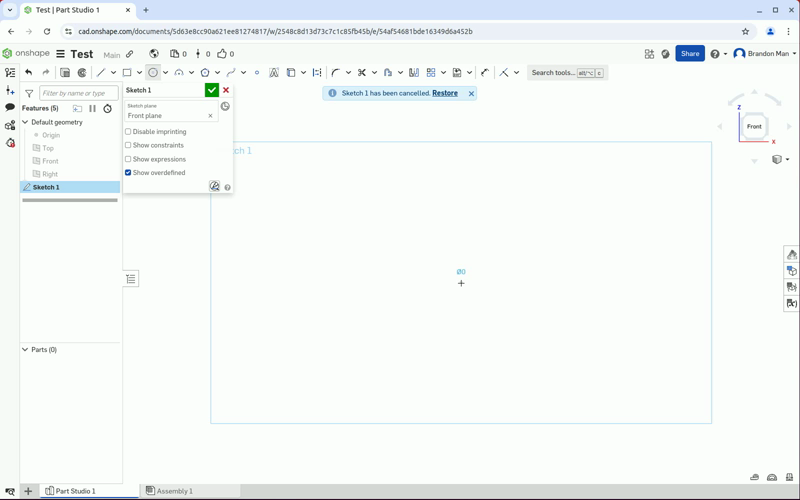
mouse_move(572, 282)
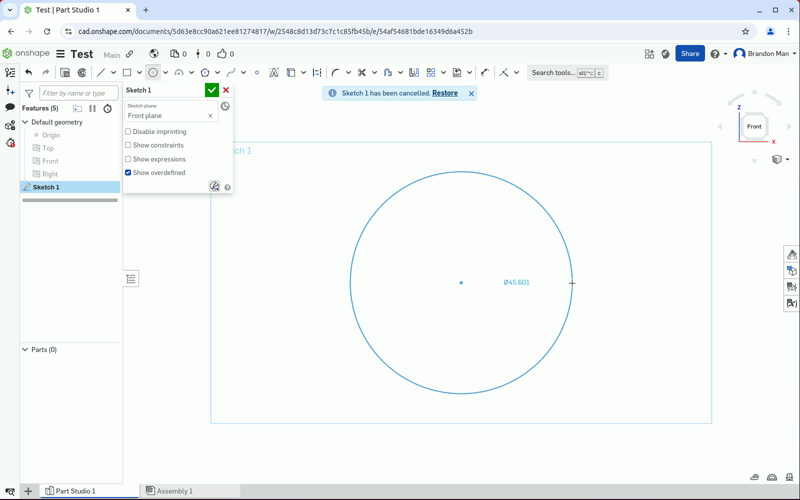
click(572, 282)
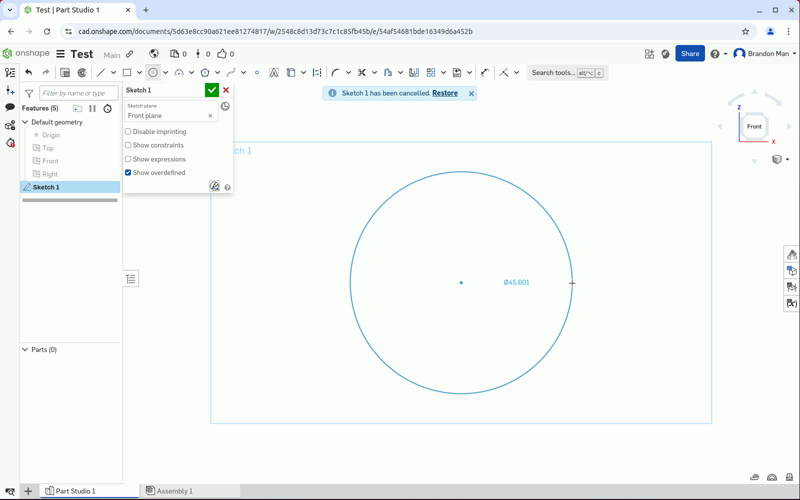
key(esc)
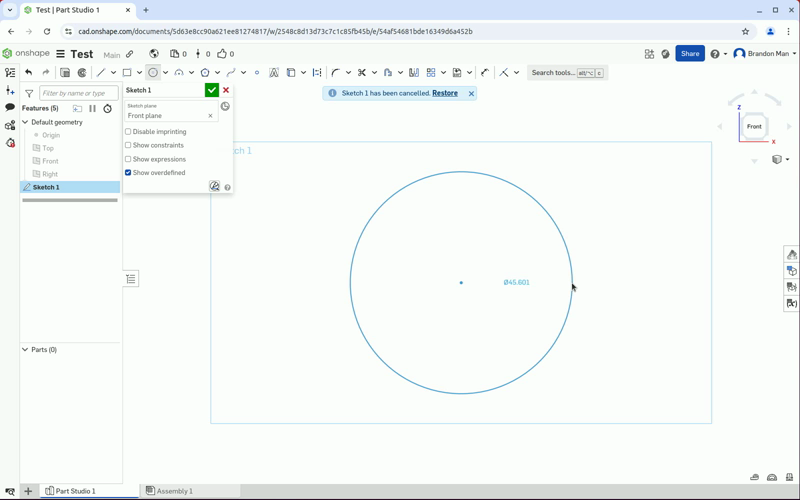
mouse_move(393, 321)
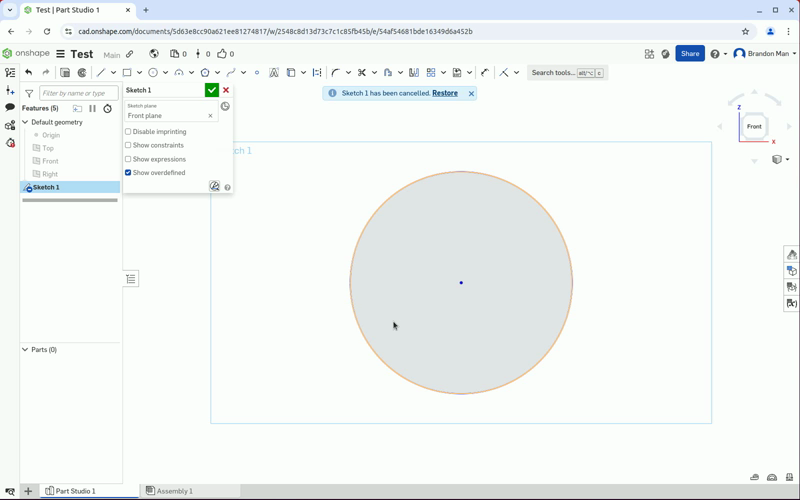
click(393, 321)
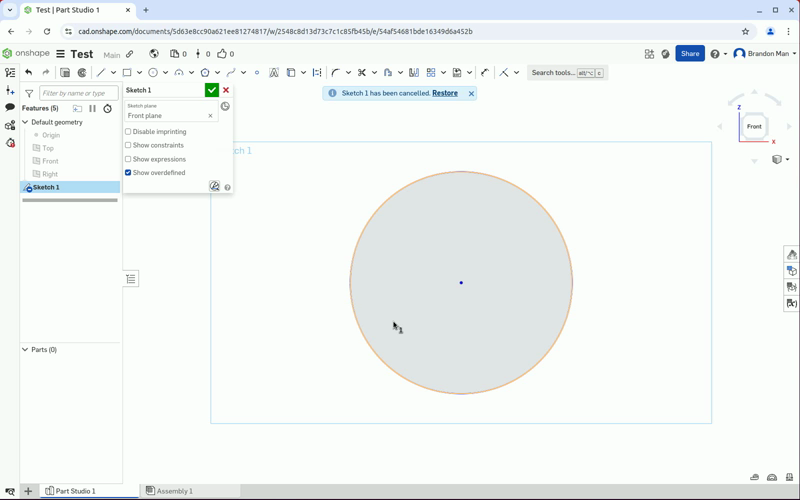
mouse_move(73, 352)
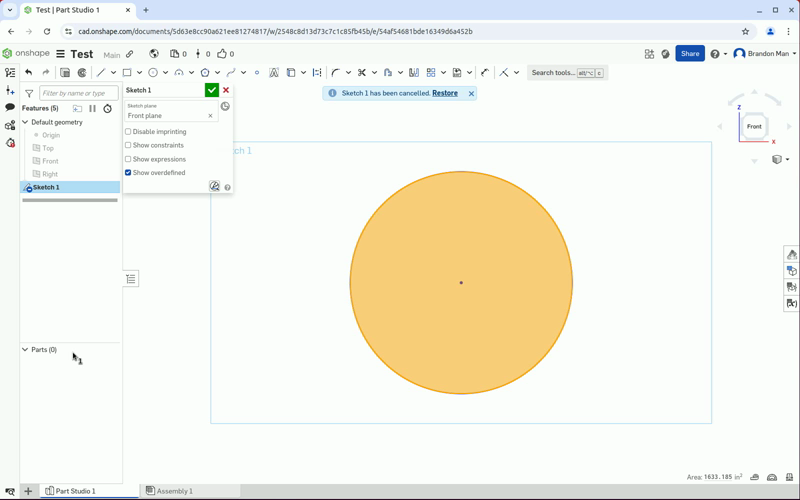
key(shift+y)
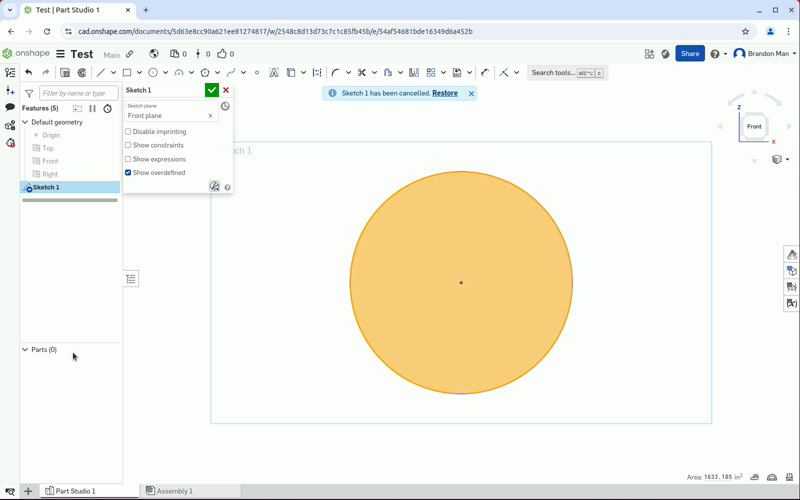
key(shift+e)
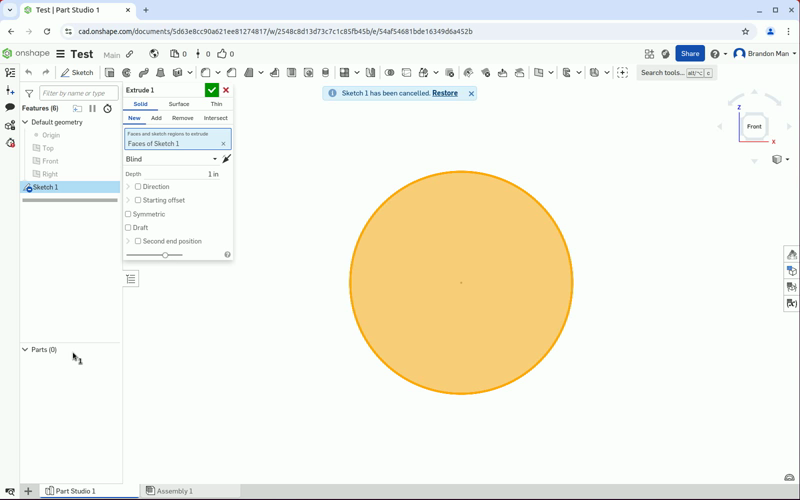
mouse_move(143, 106)
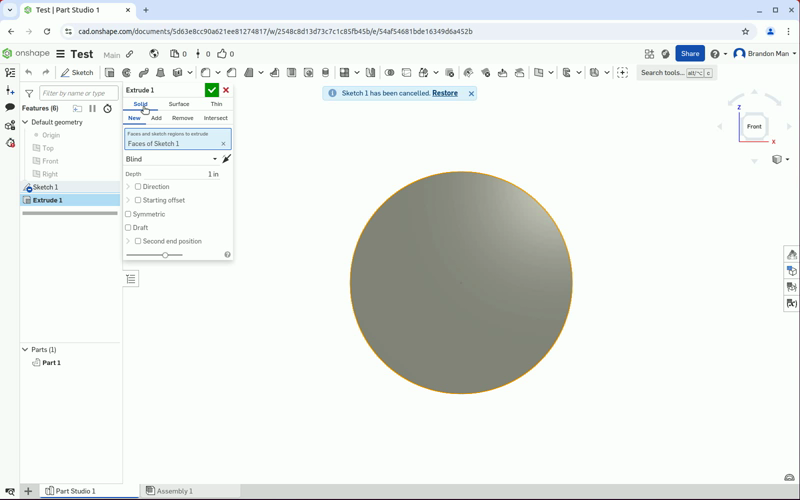
click(143, 106)
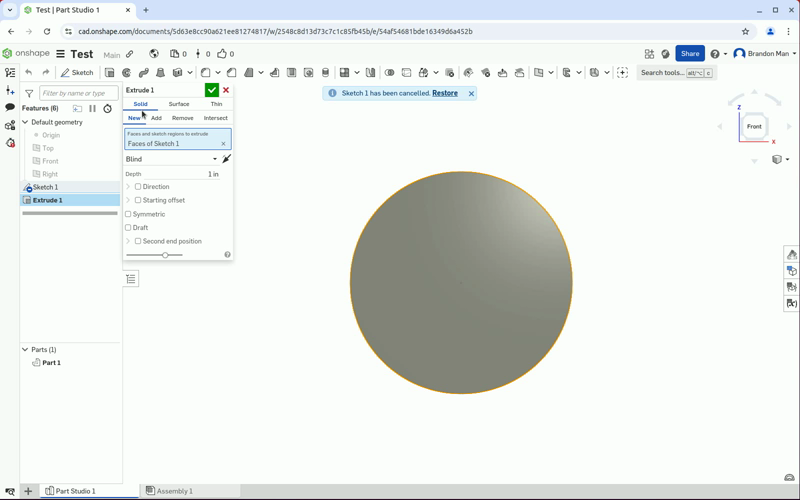
mouse_move(137, 120)
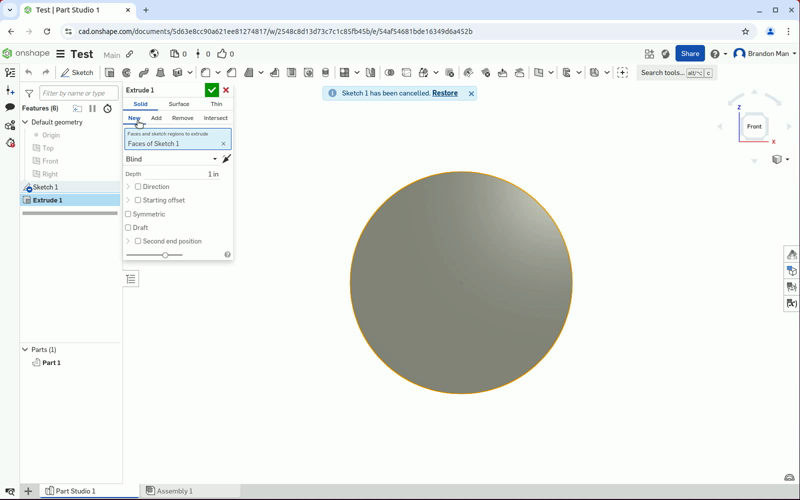
click(137, 120)
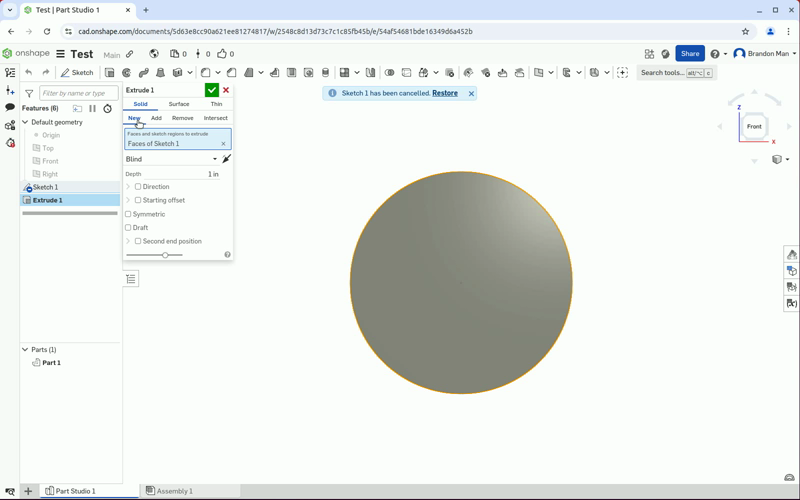
key(tab, 4)
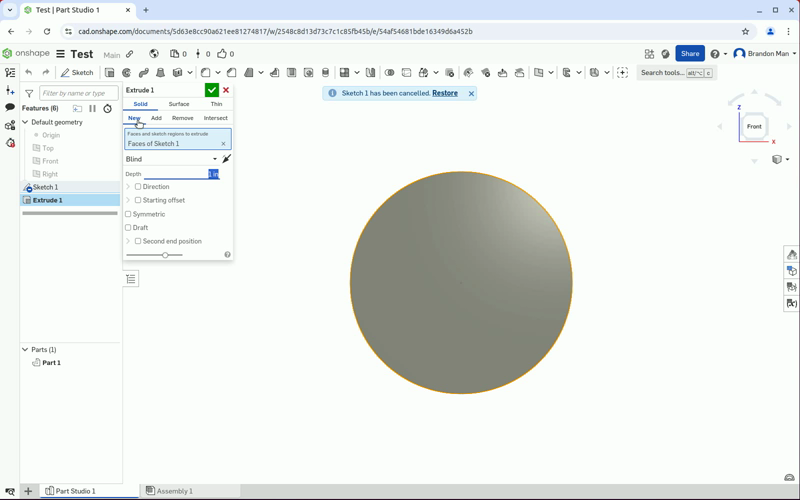
text(7.703)
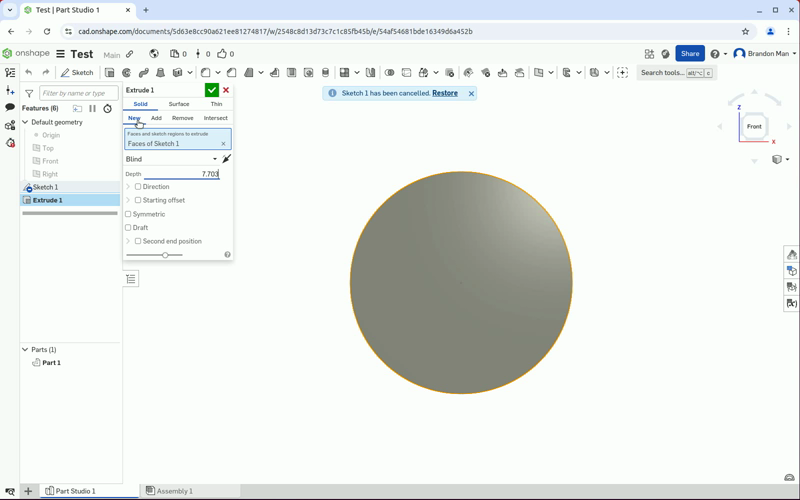
key(enter)
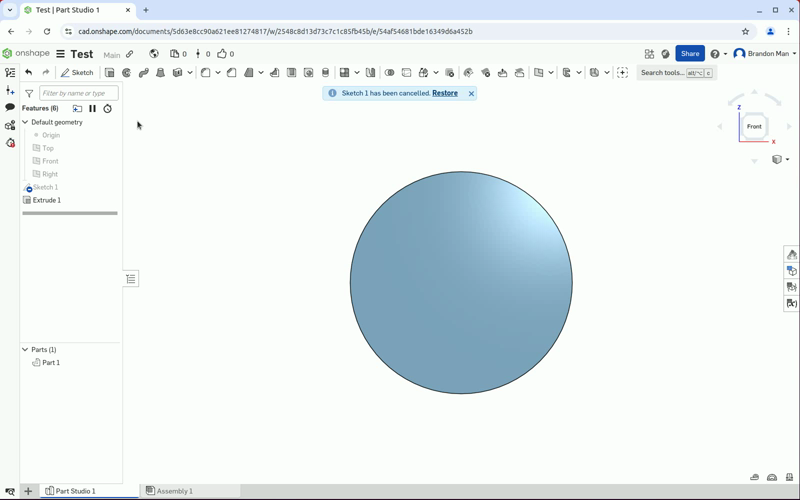
key(shift+h)
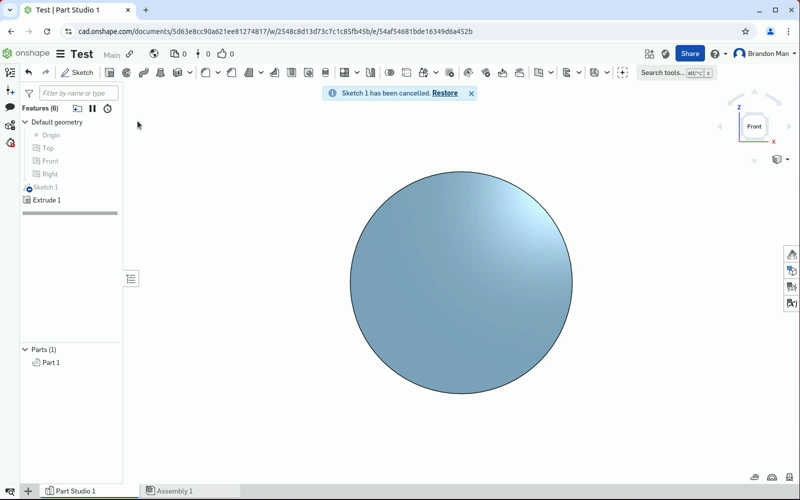
key(shift+h)
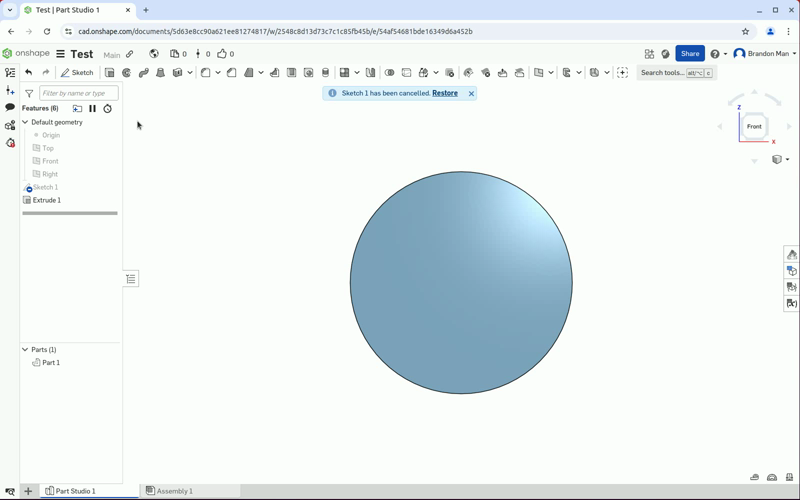
mouse_move(73, 189)
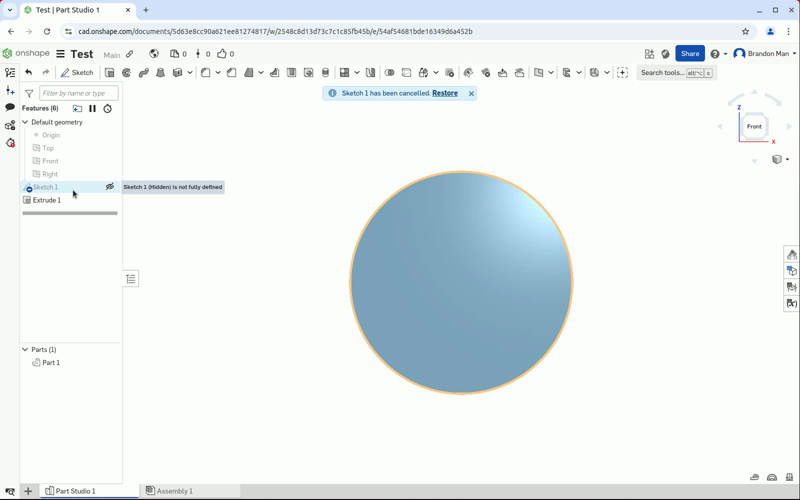
click(73, 189)
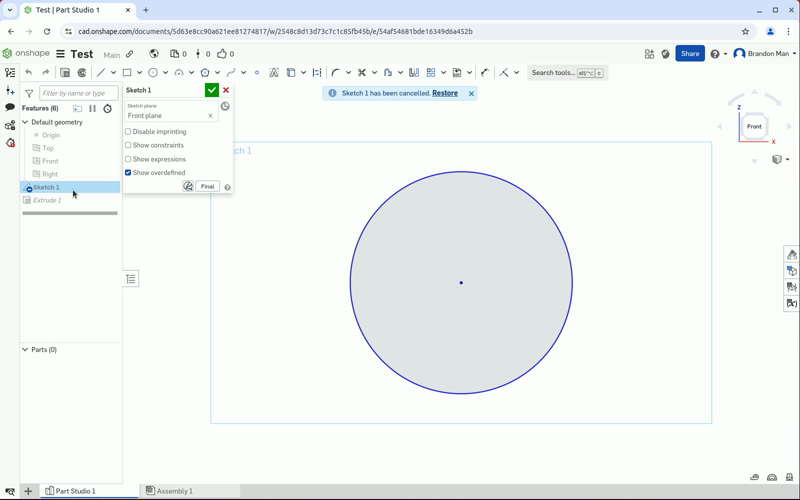
mouse_move(229, 92)
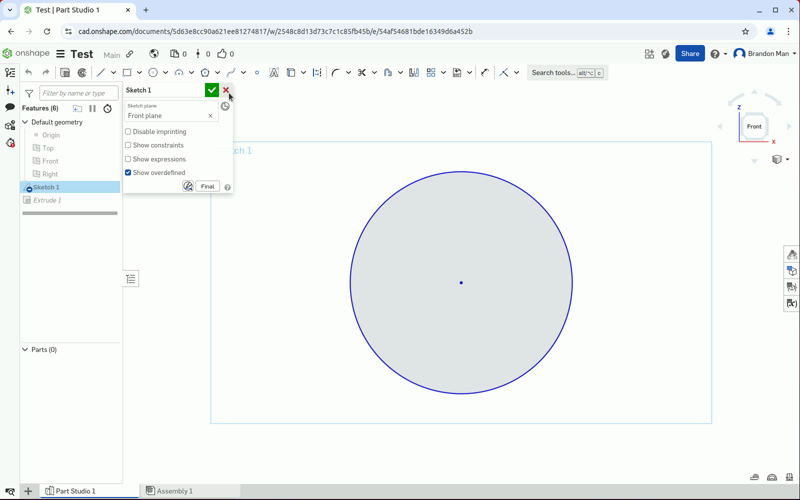
click(229, 92)
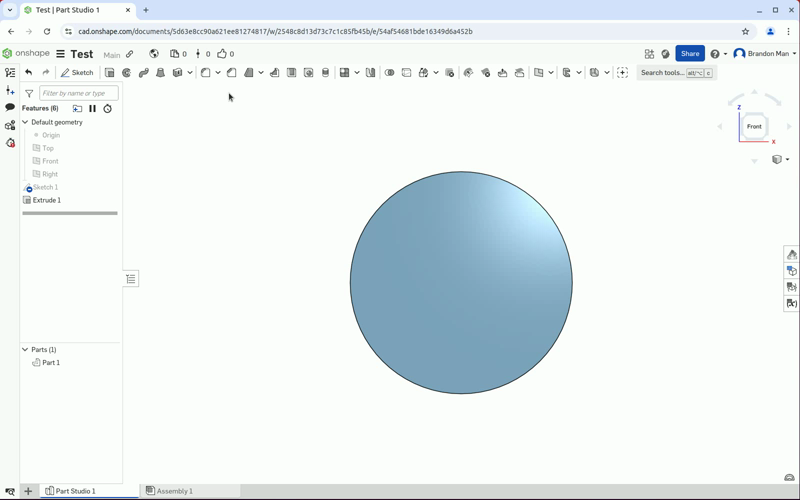
mouse_move(541, 75)
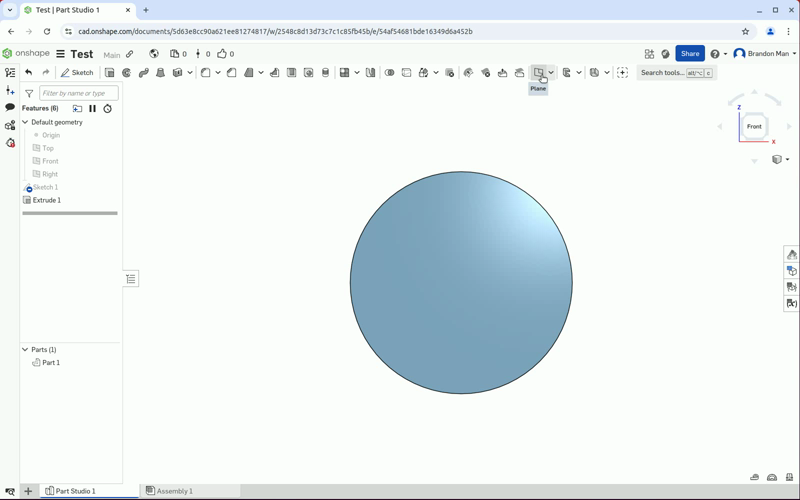
click(541, 75)
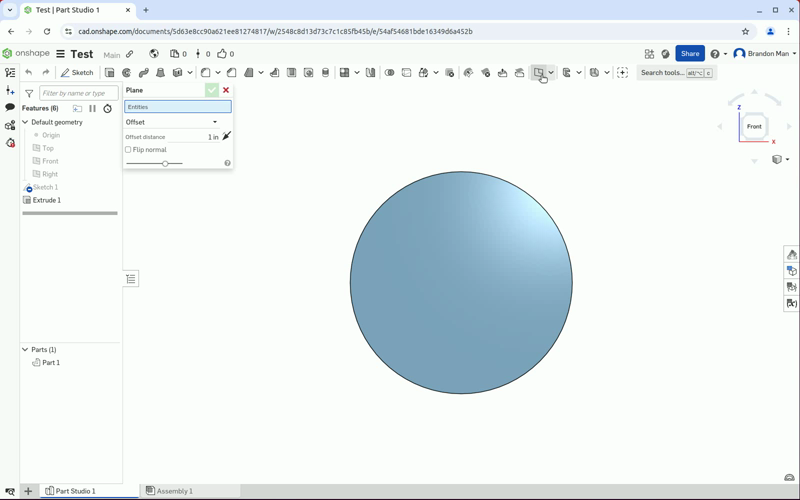
mouse_move(73, 163)
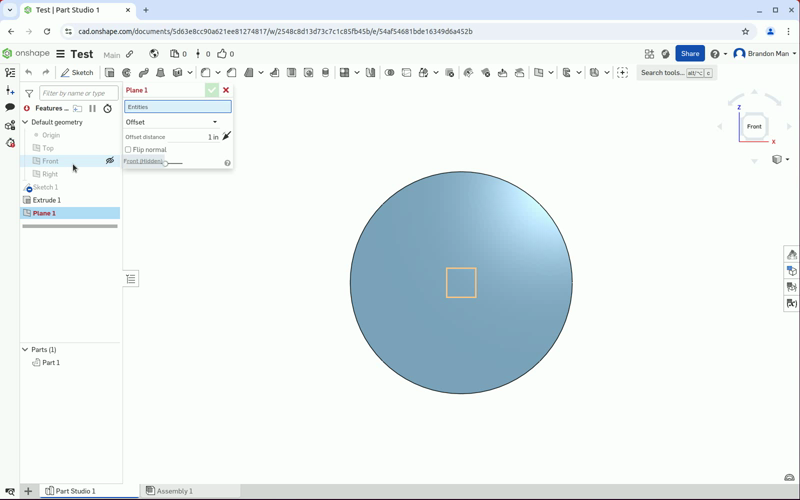
click(73, 163)
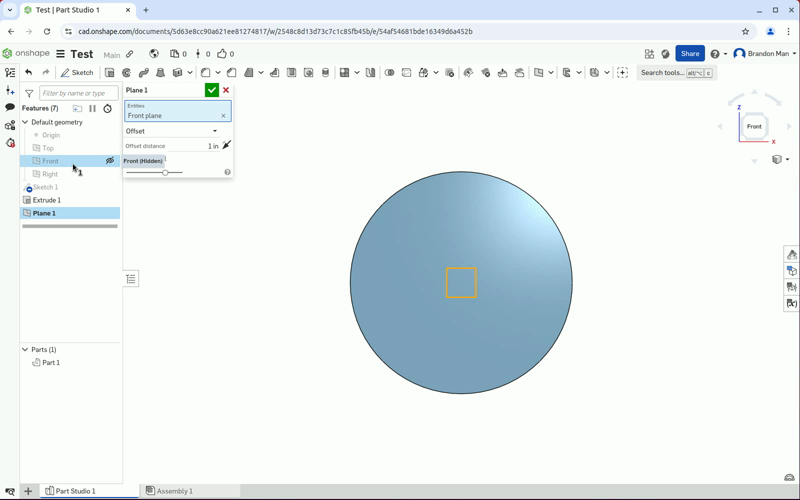
key(tab, 2)
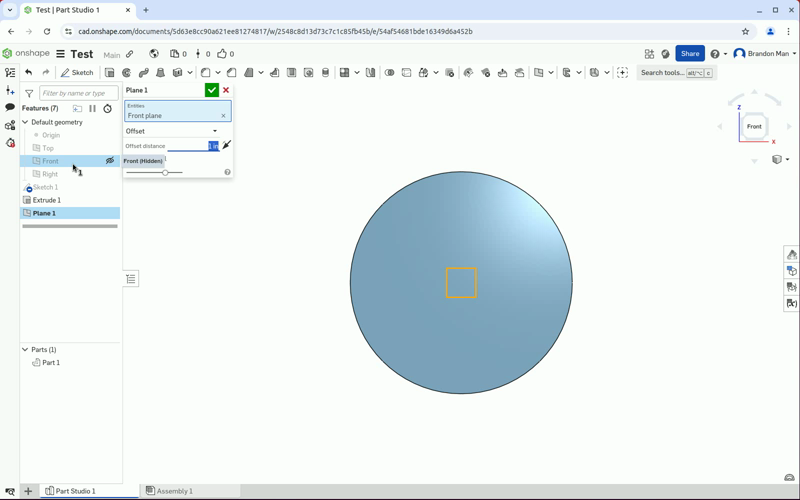
text(7.703)
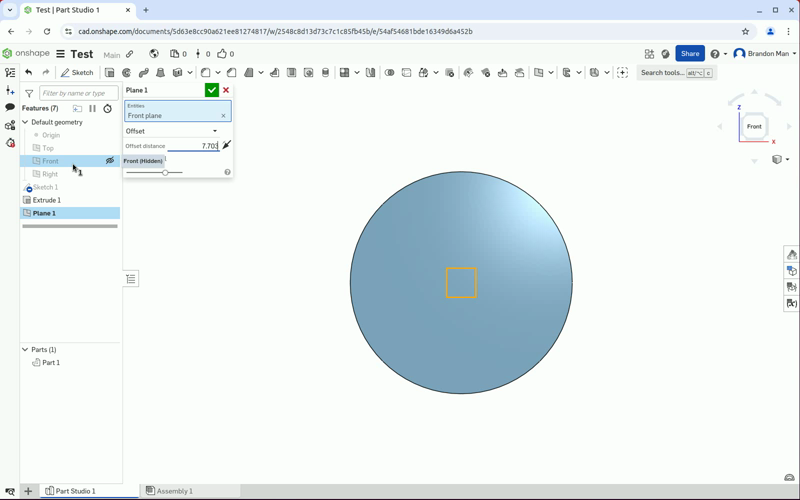
key(enter, 2)
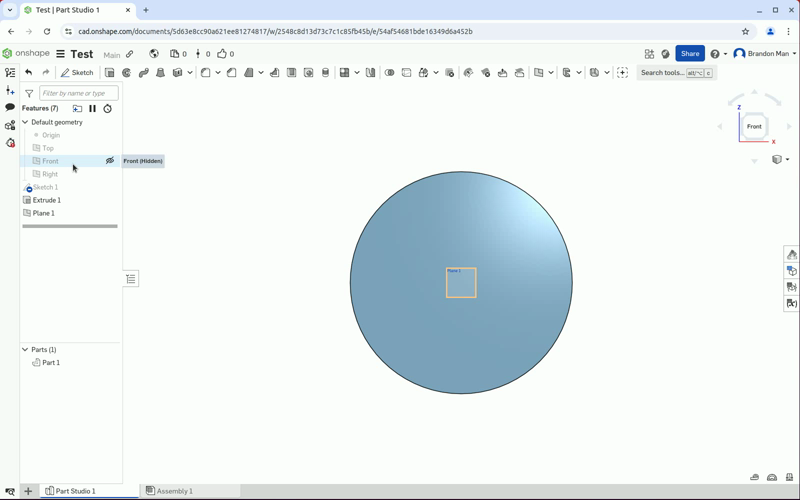
key(shift+s)
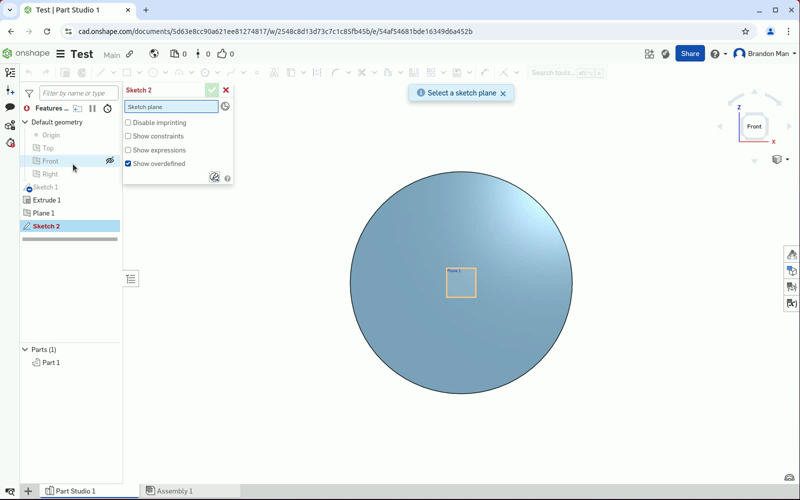
mouse_move(73, 215)
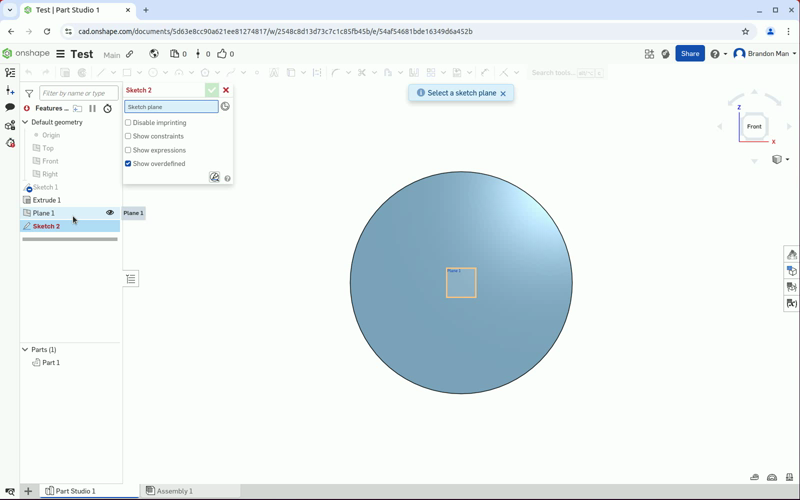
click(73, 215)
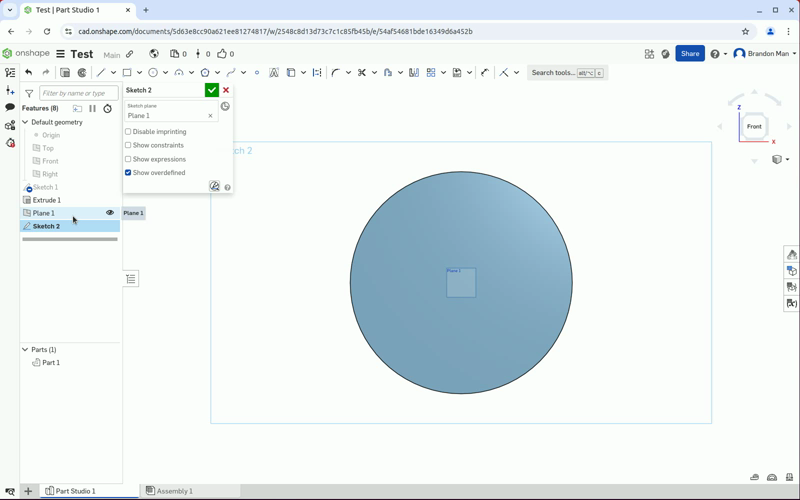
mouse_move(73, 352)
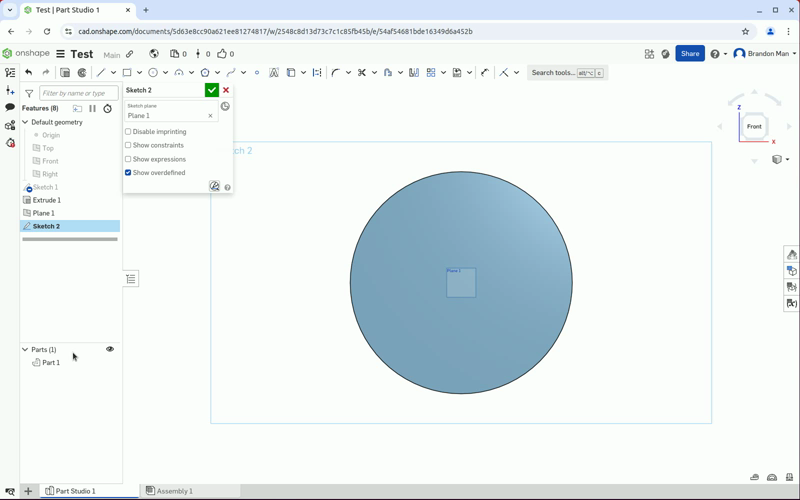
key(y)
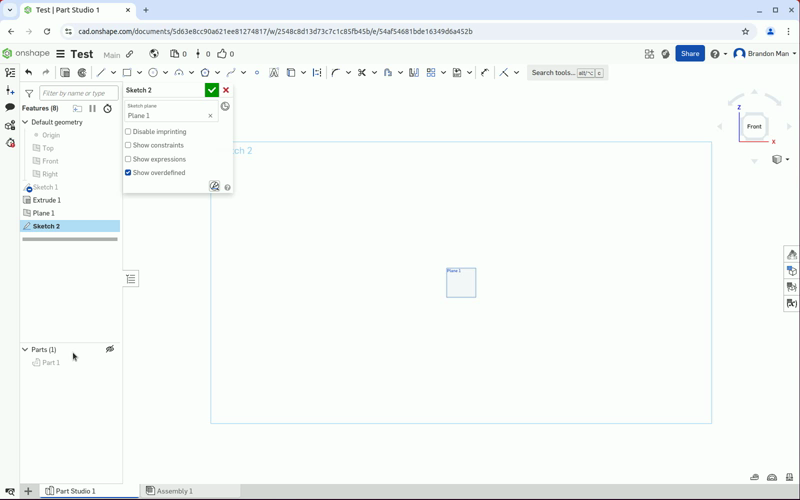
key(c)
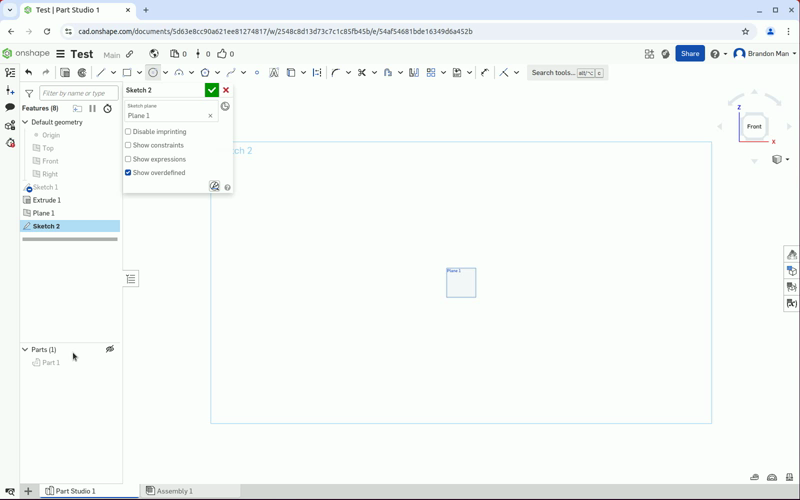
key_down(shift)
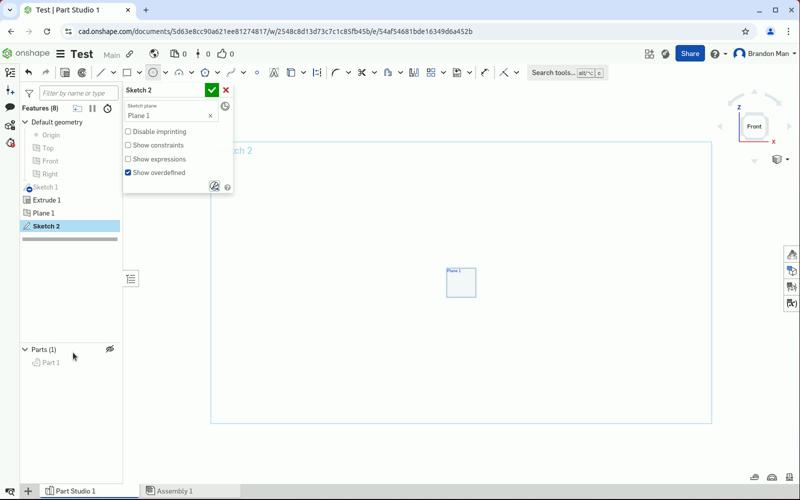
mouse_move(461, 282)
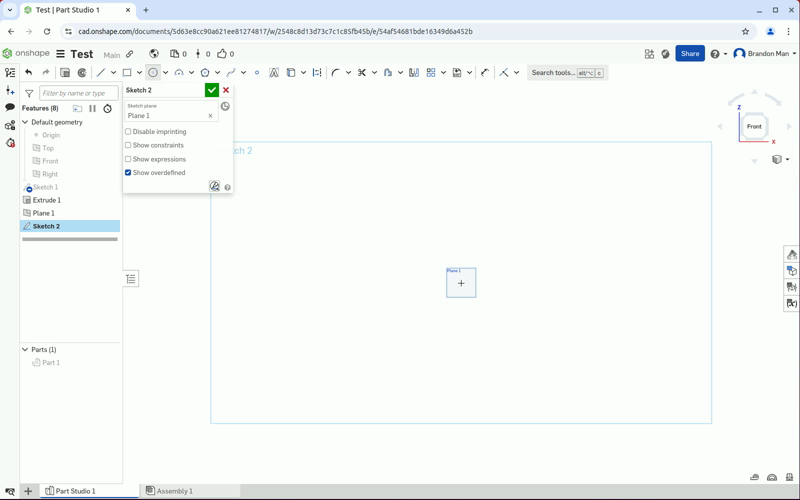
click(461, 282)
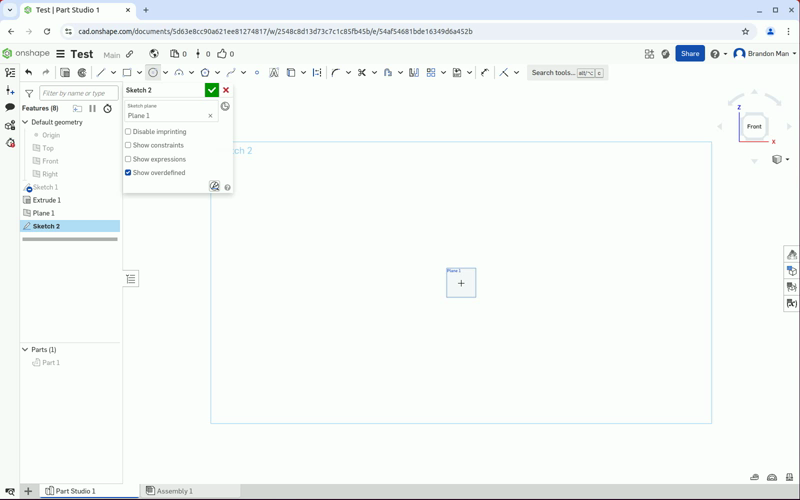
key_up(shift)
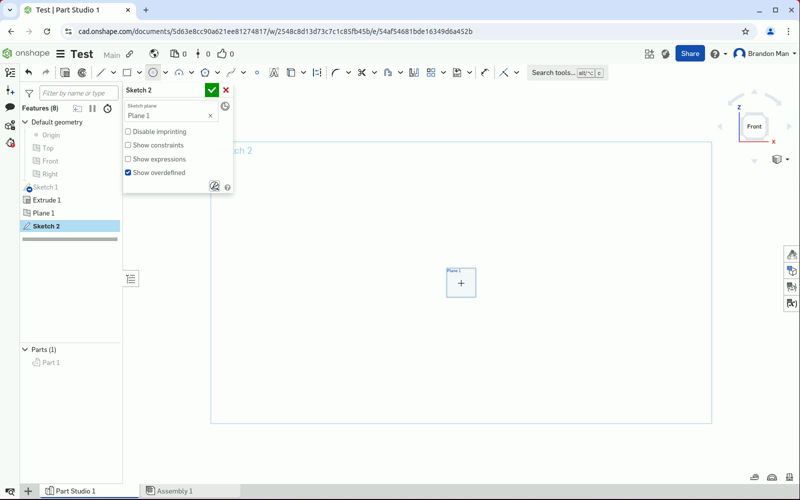
mouse_move(499, 282)
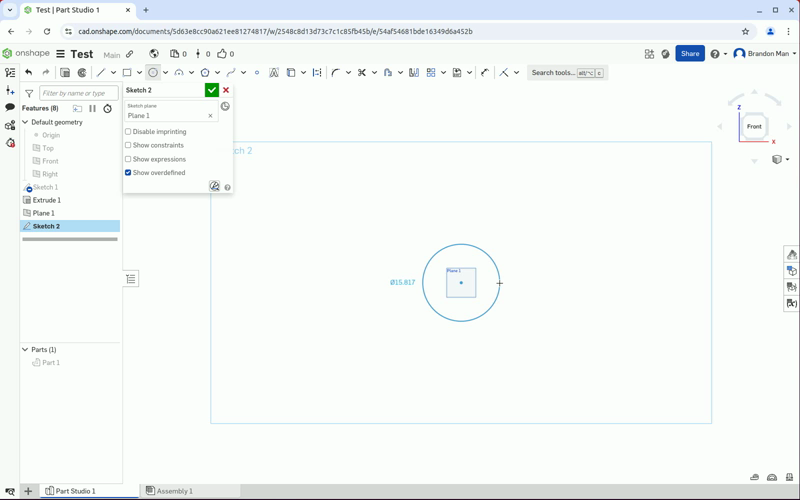
click(499, 282)
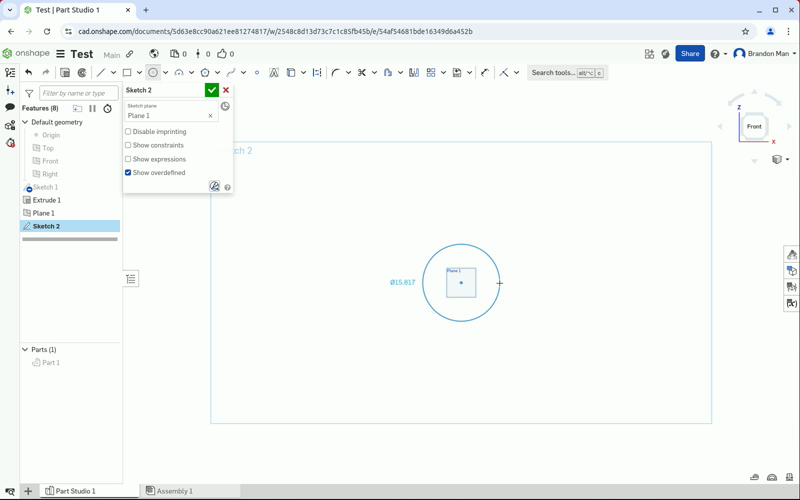
key(esc)
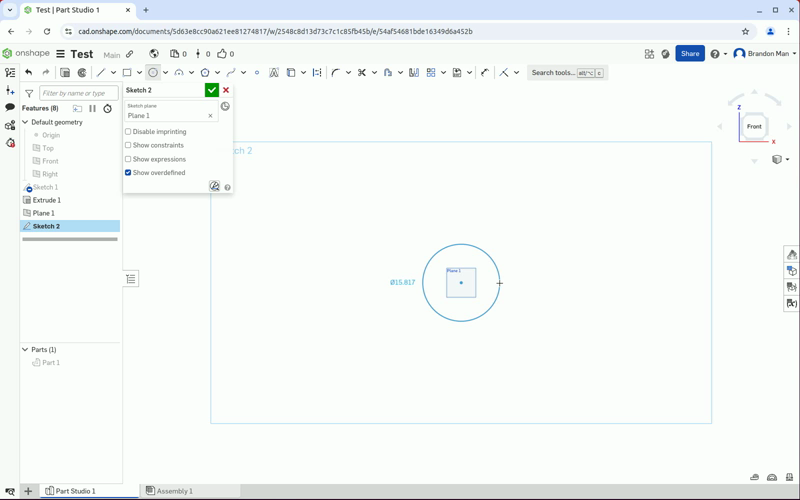
mouse_move(433, 268)
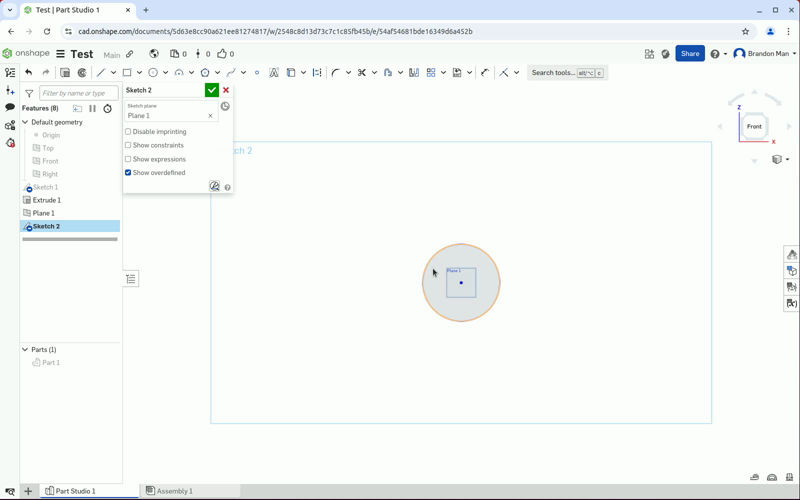
click(433, 268)
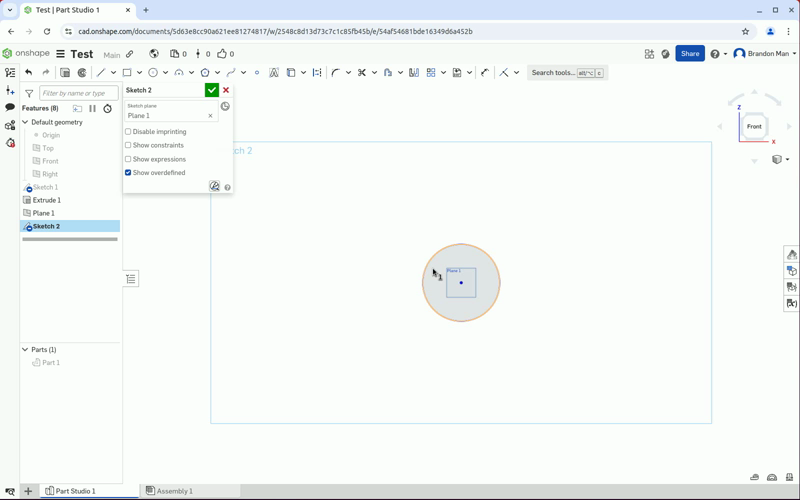
mouse_move(73, 352)
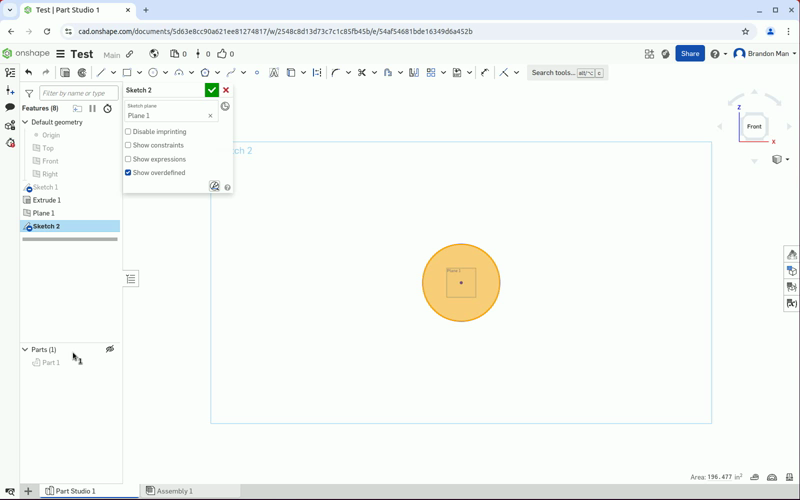
key(shift+y)
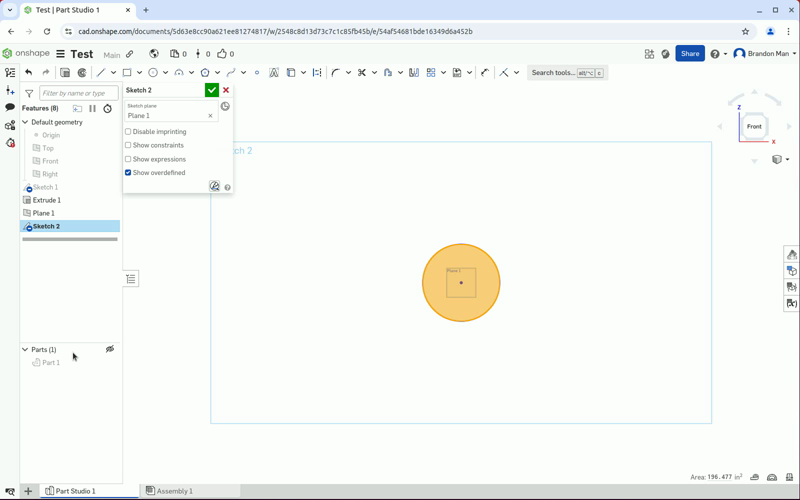
key(shift+e)
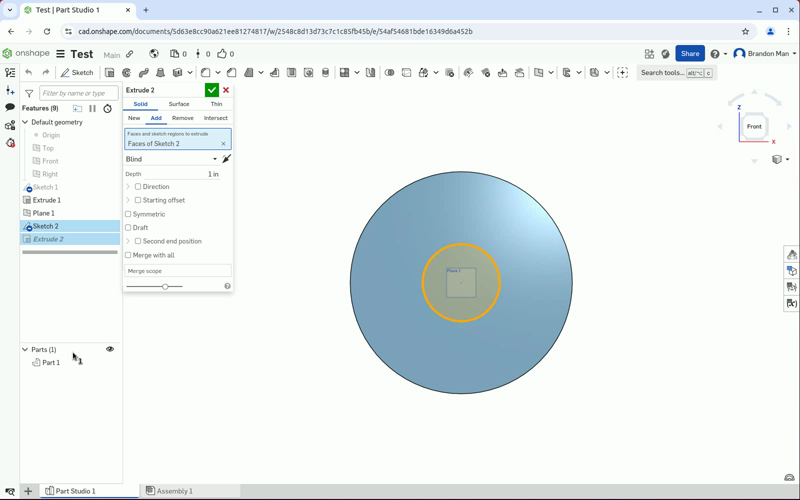
mouse_move(143, 106)
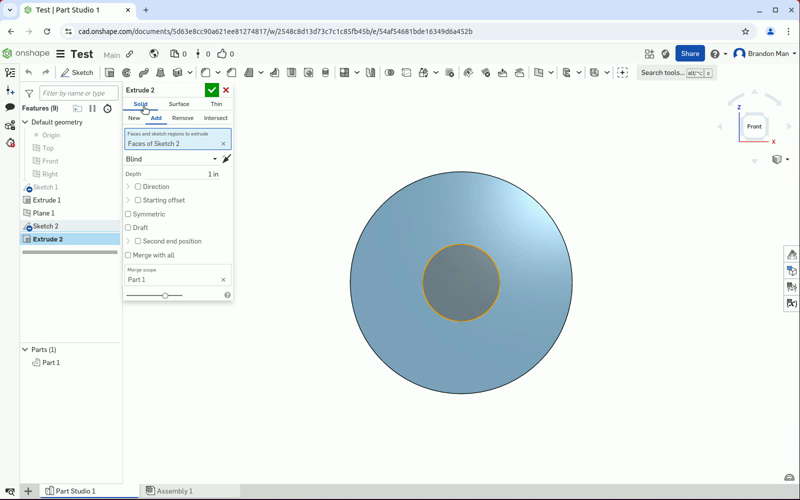
click(143, 106)
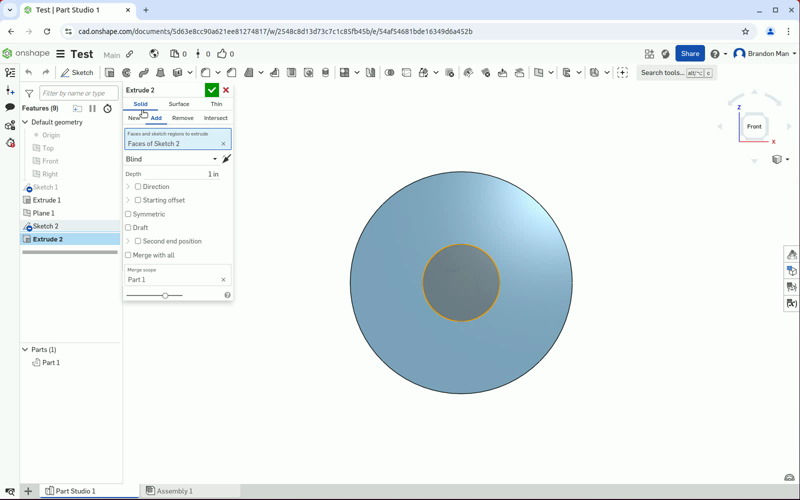
mouse_move(137, 120)
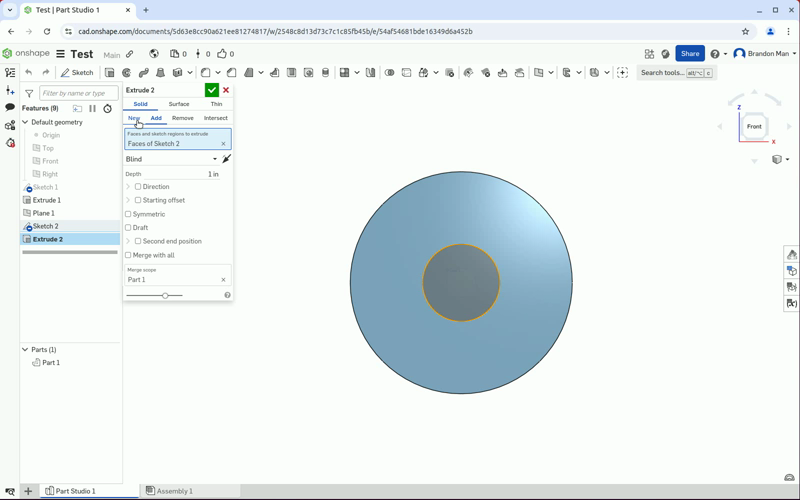
click(137, 120)
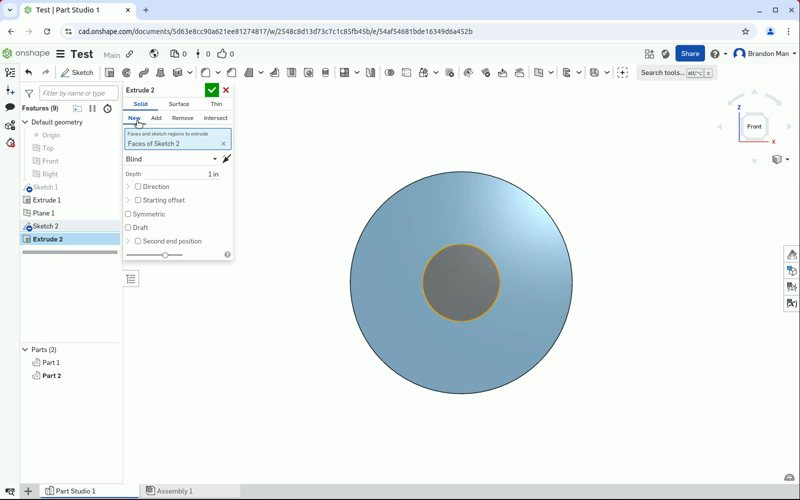
key(tab, 4)
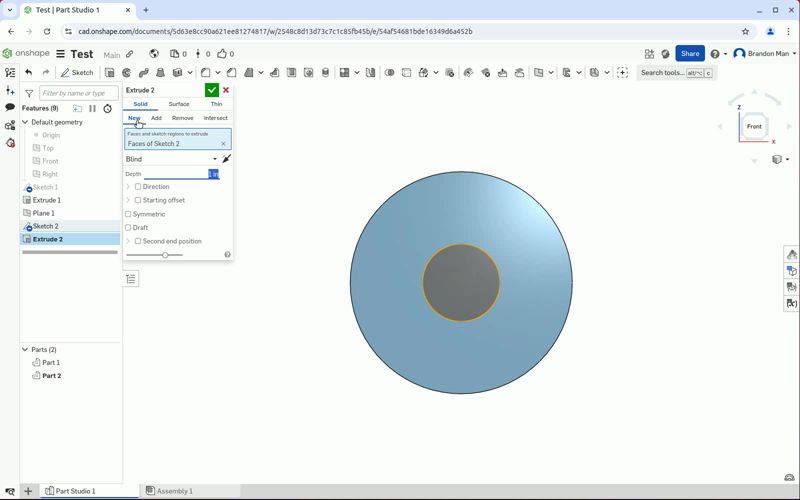
text(7.703)
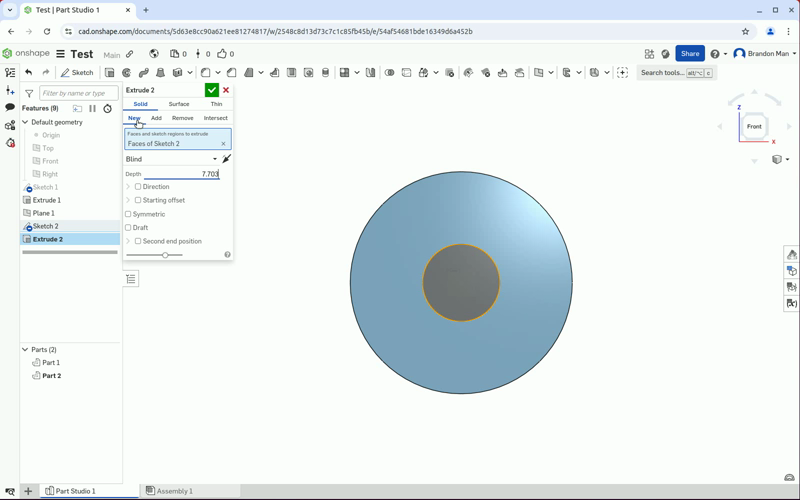
key(enter)
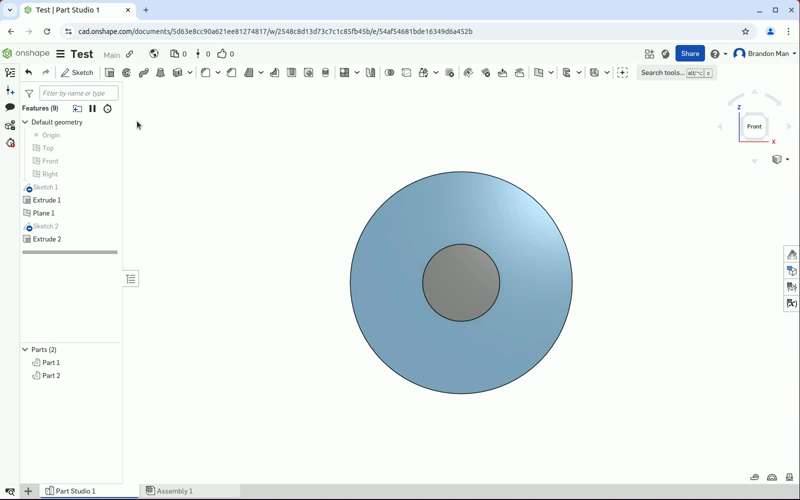
key(shift+h)
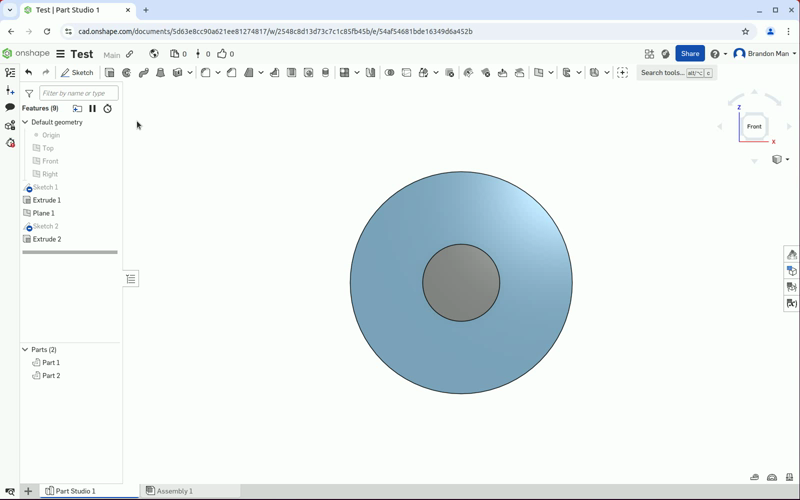
key(shift+h)
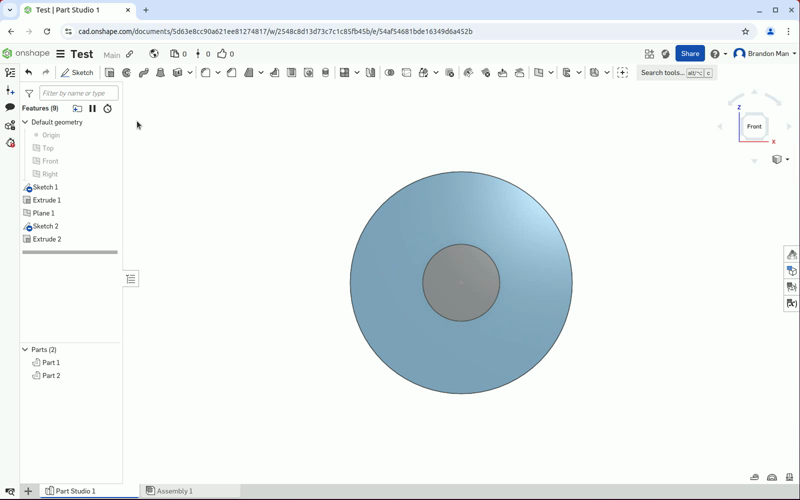
key(shift+7)
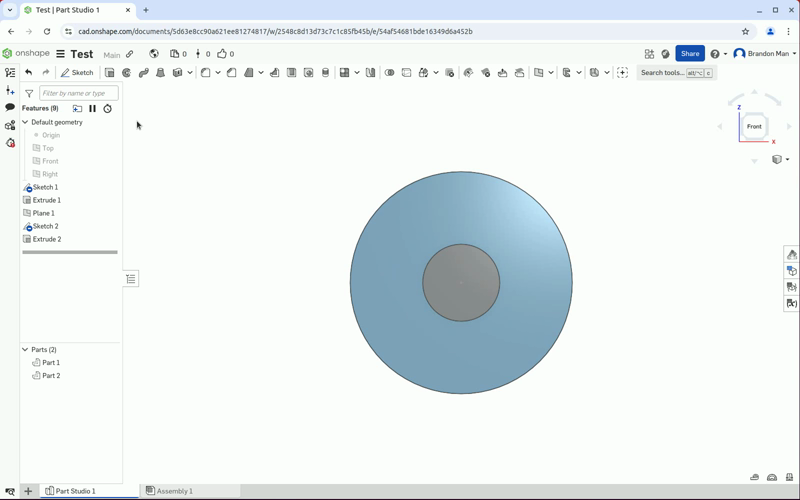
key(left, 2)
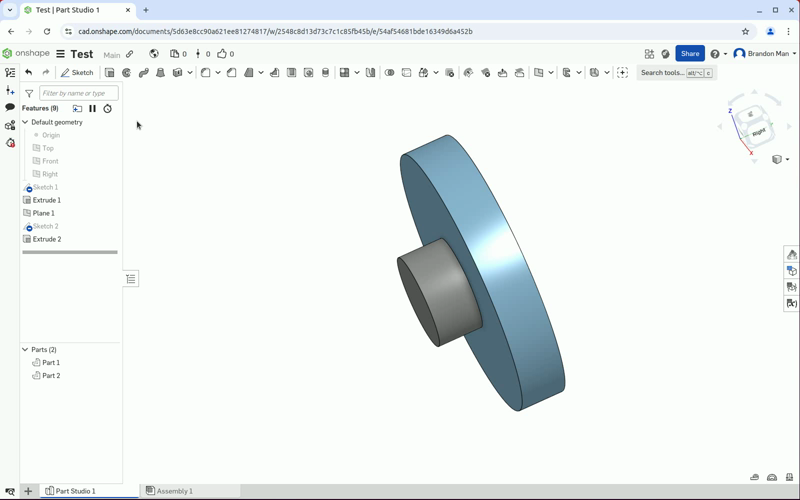
key(down, 2)
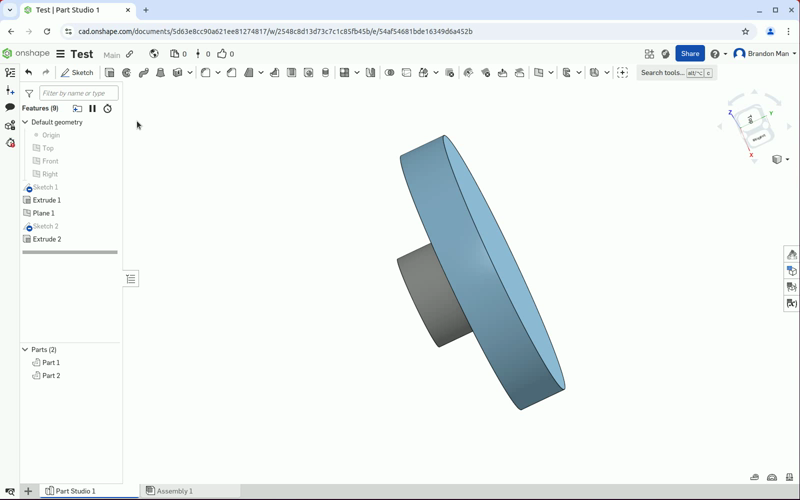
key(up, 2)
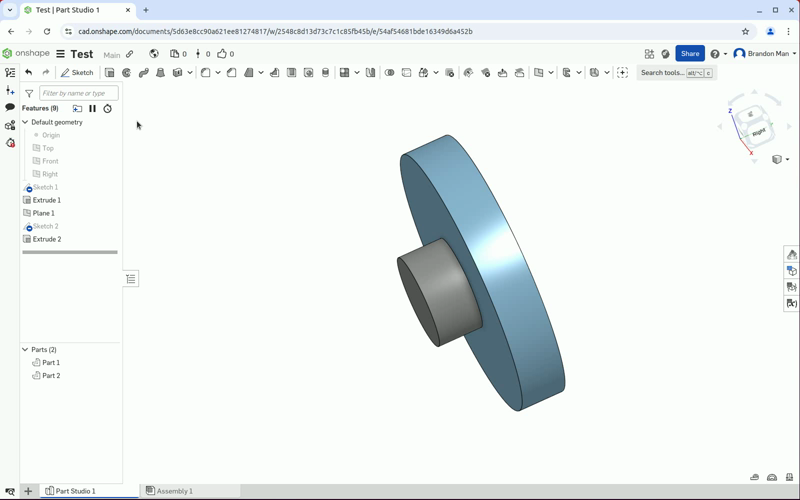
key(right, 2)
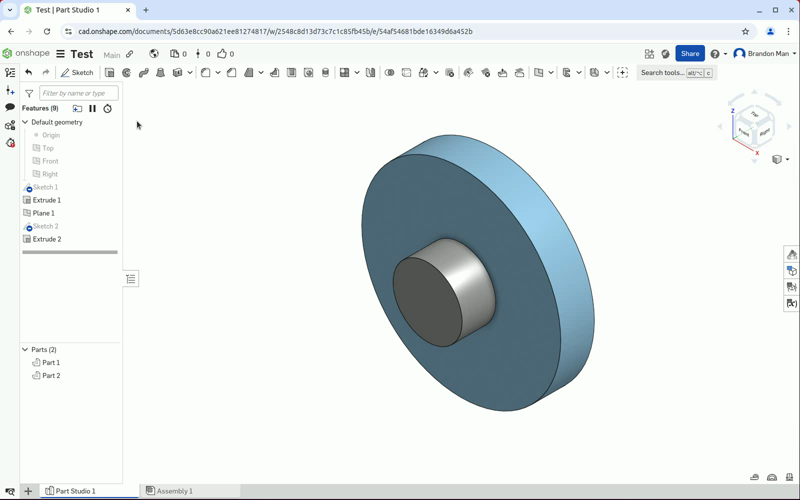
mouse_move(73, 189)
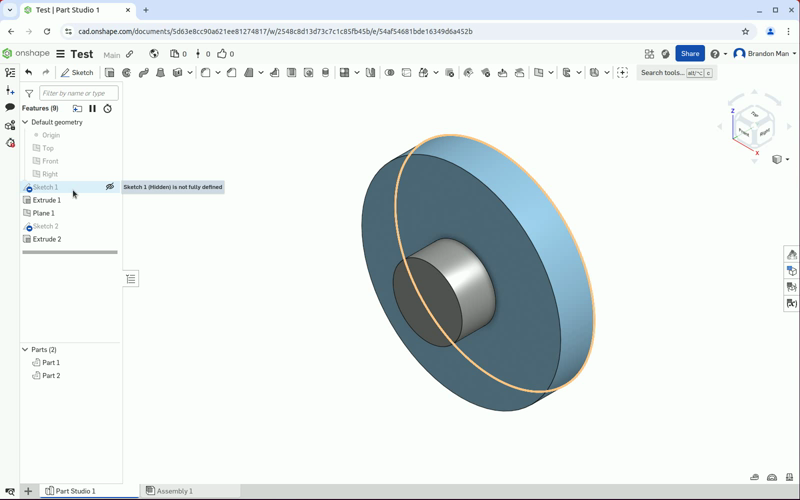
click(73, 189)